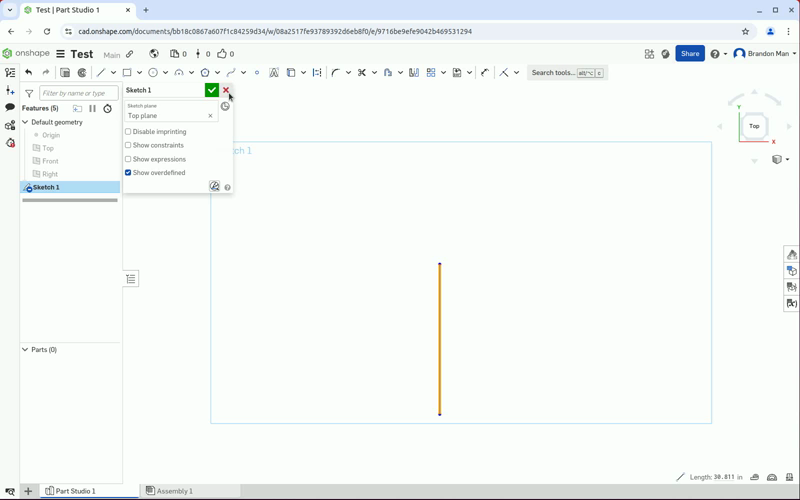
key(shift+h)
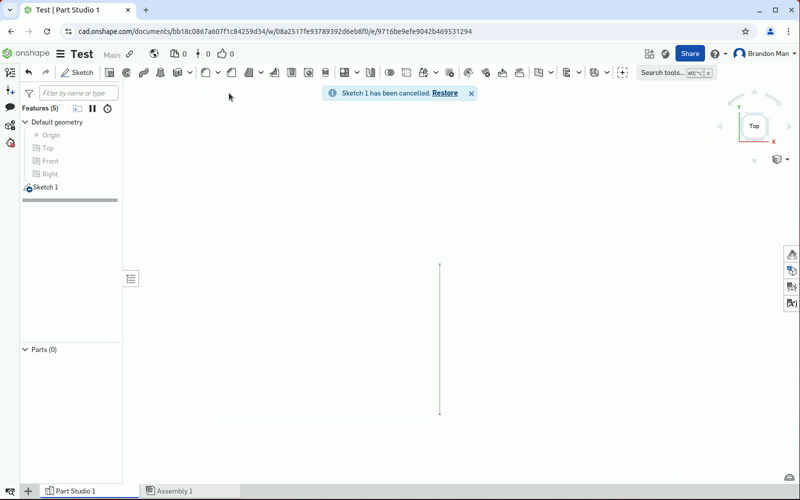
key(shift+s)
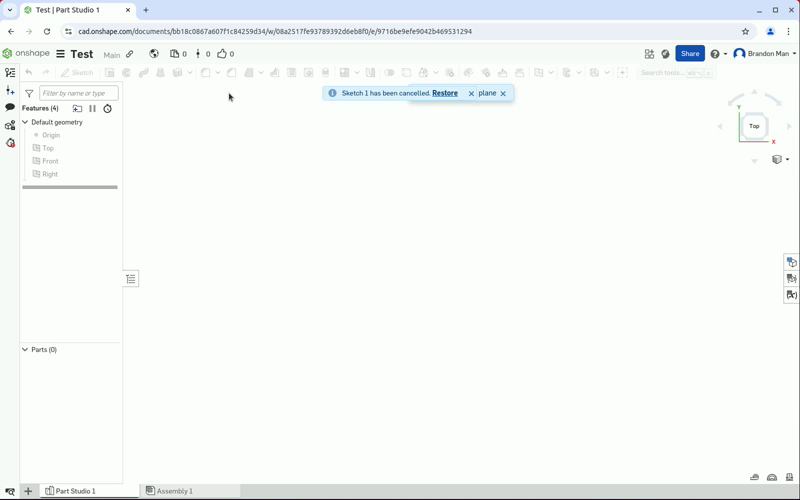
mouse_move(73, 150)
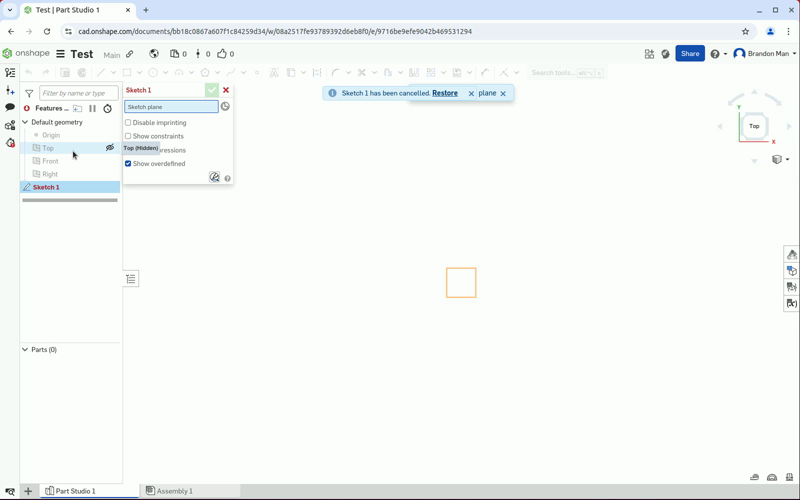
click(73, 150)
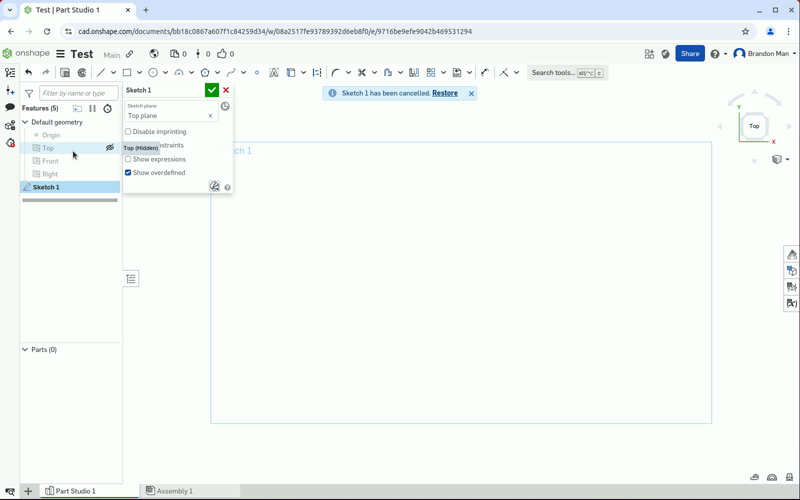
mouse_move(73, 352)
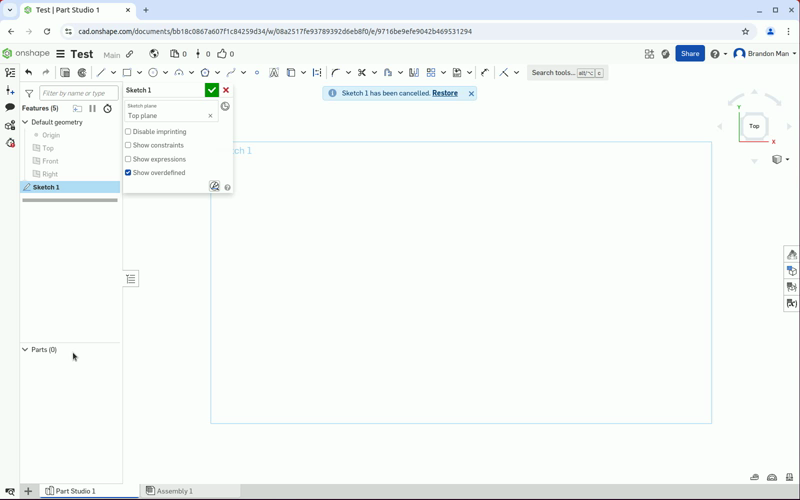
key(y)
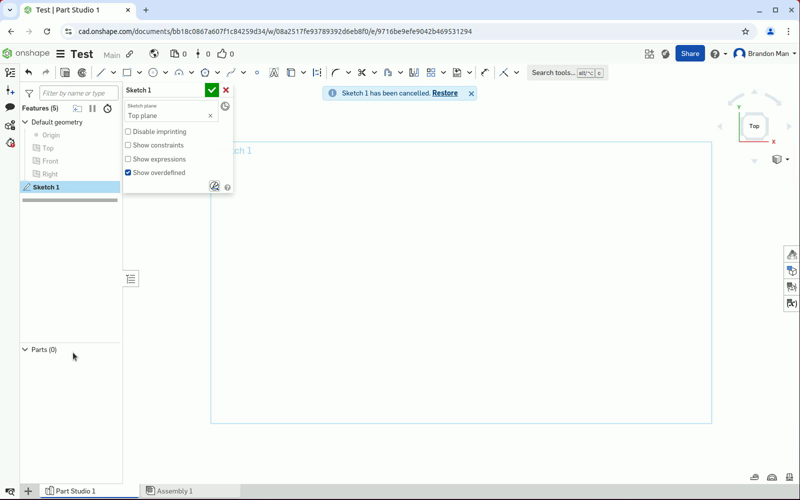
key(c)
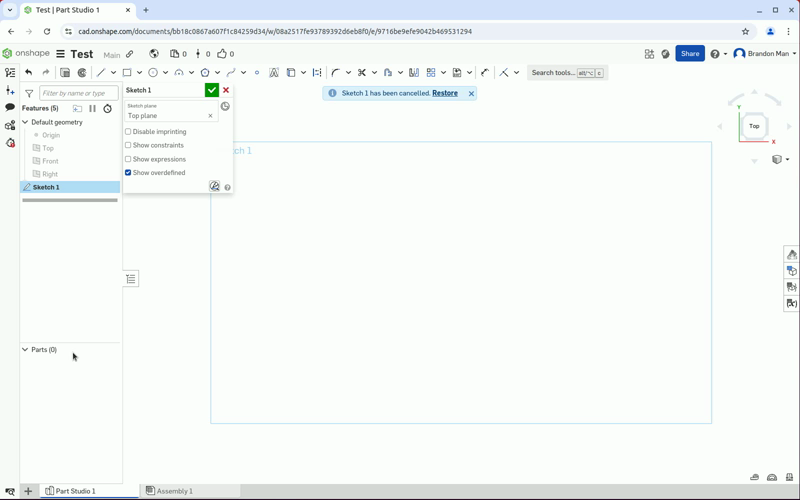
key_down(shift)
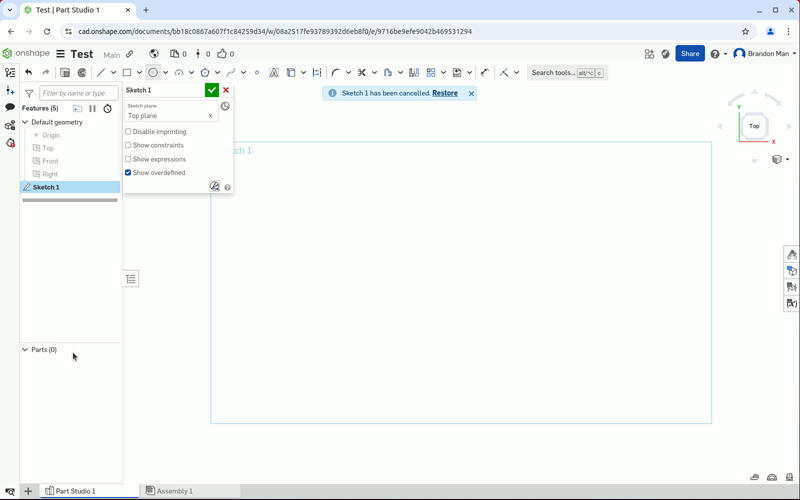
mouse_move(460, 282)
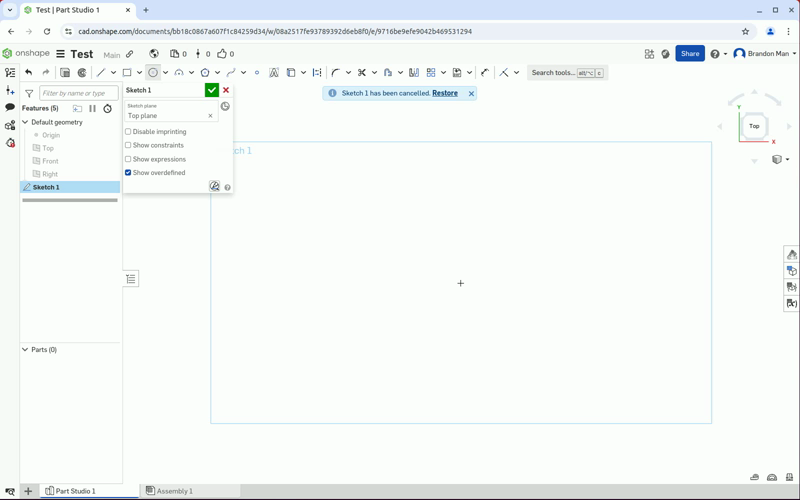
click(460, 282)
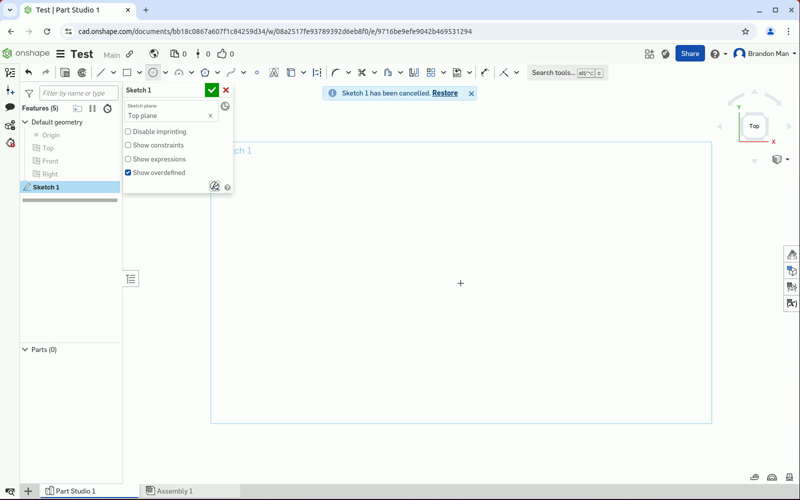
key_up(shift)
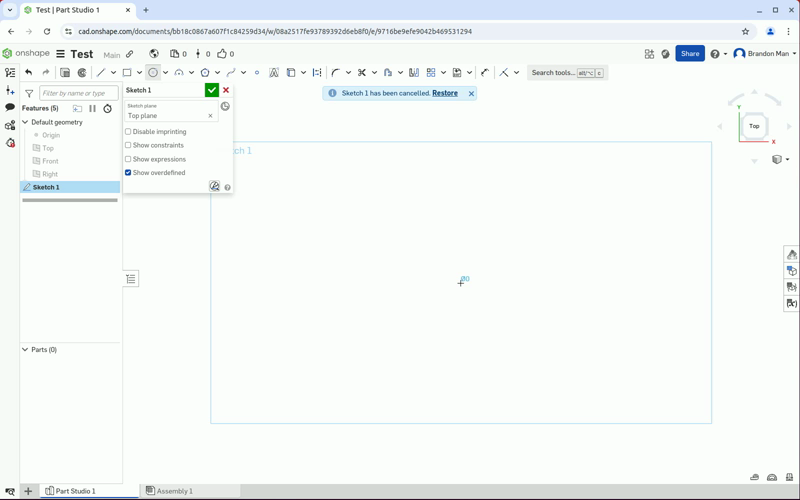
mouse_move(489, 282)
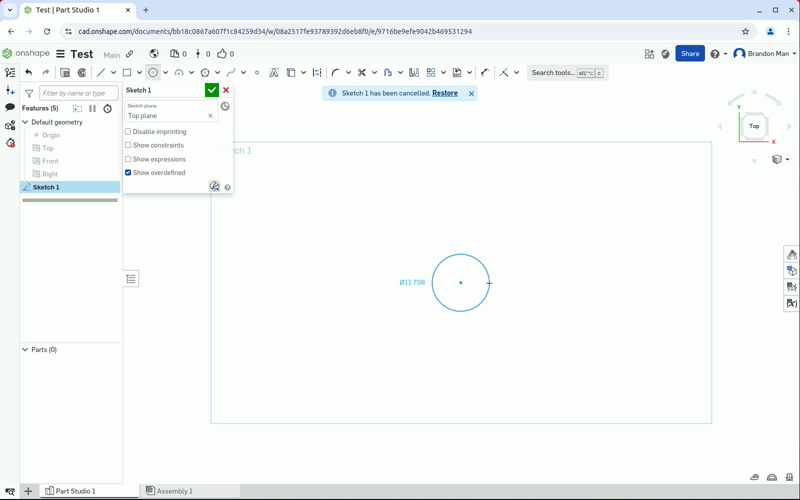
click(489, 282)
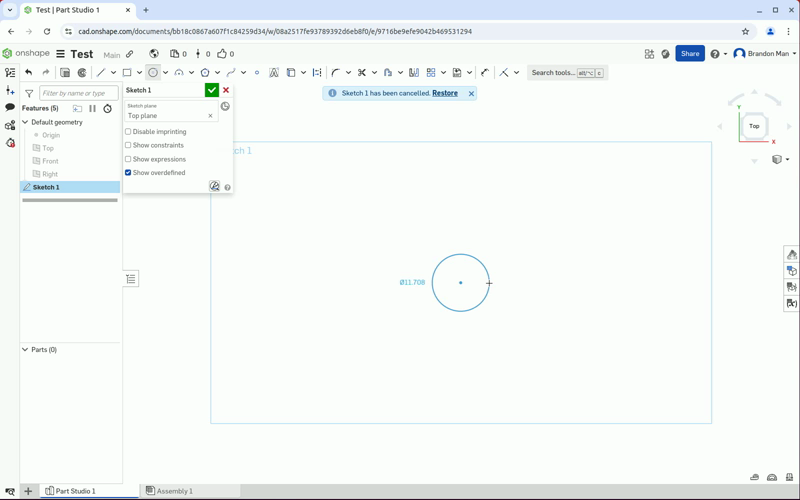
key(esc)
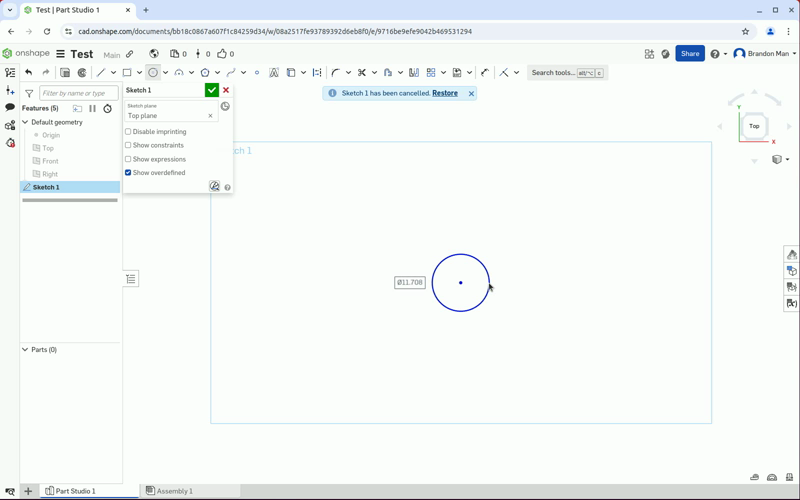
mouse_move(451, 273)
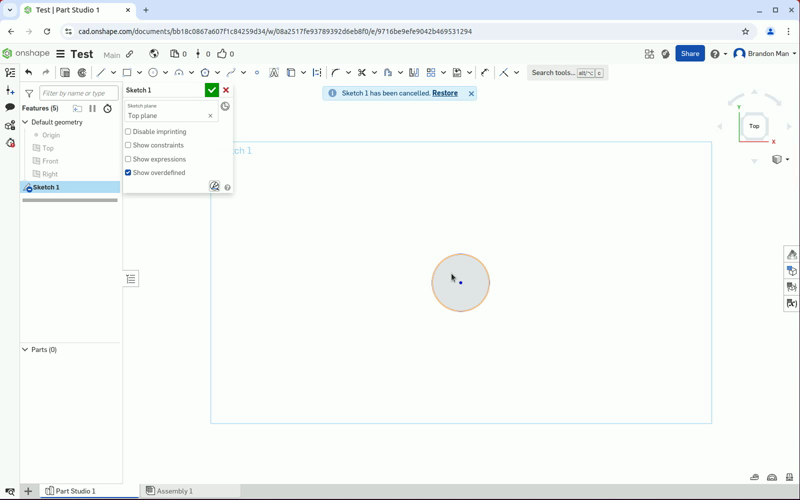
click(451, 273)
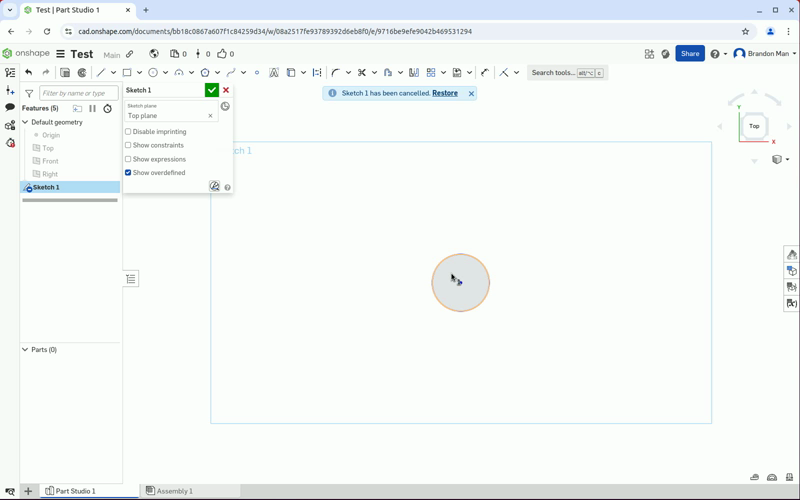
mouse_move(73, 352)
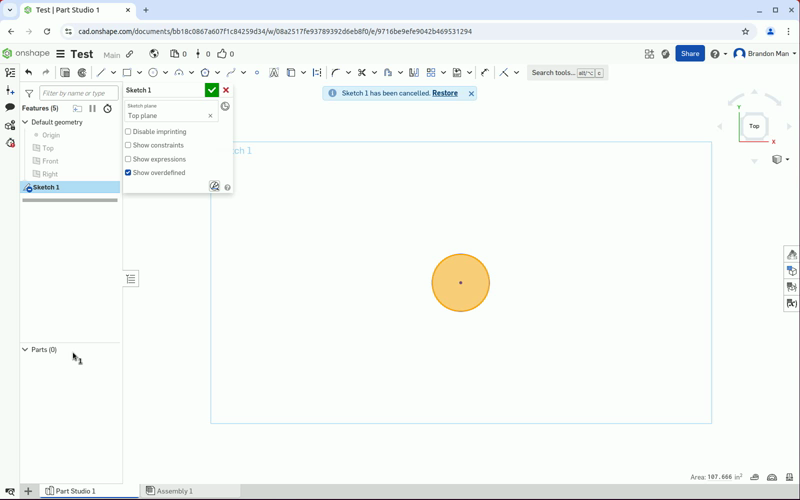
key(shift+y)
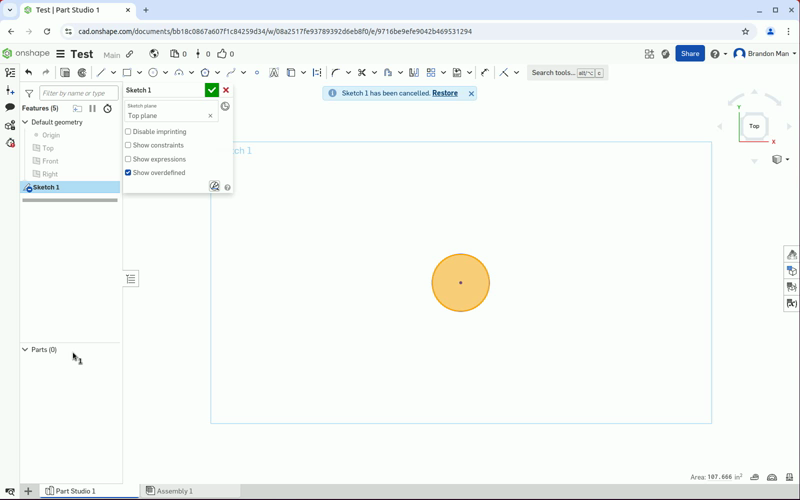
key(shift+e)
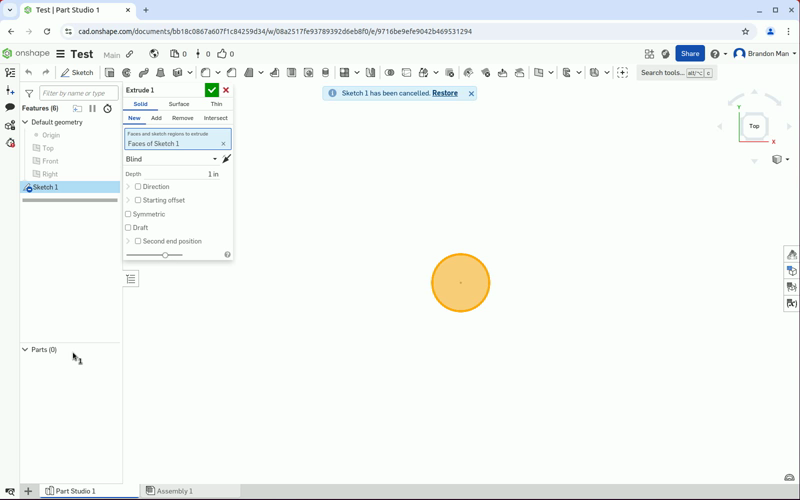
mouse_move(143, 106)
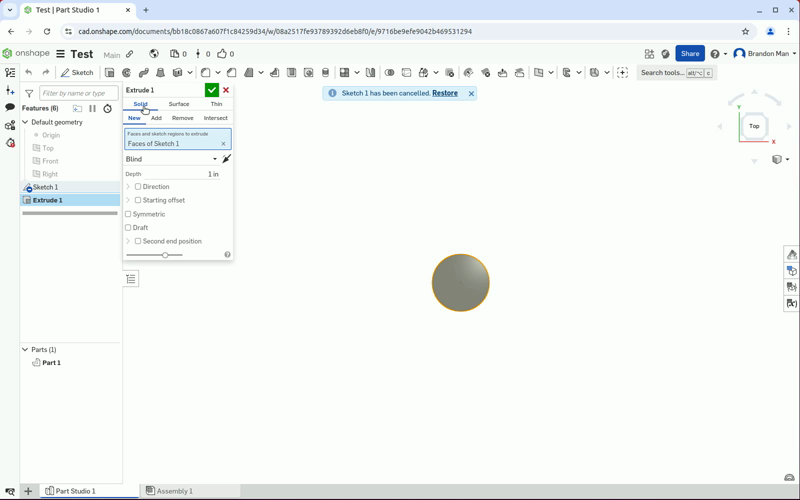
click(143, 106)
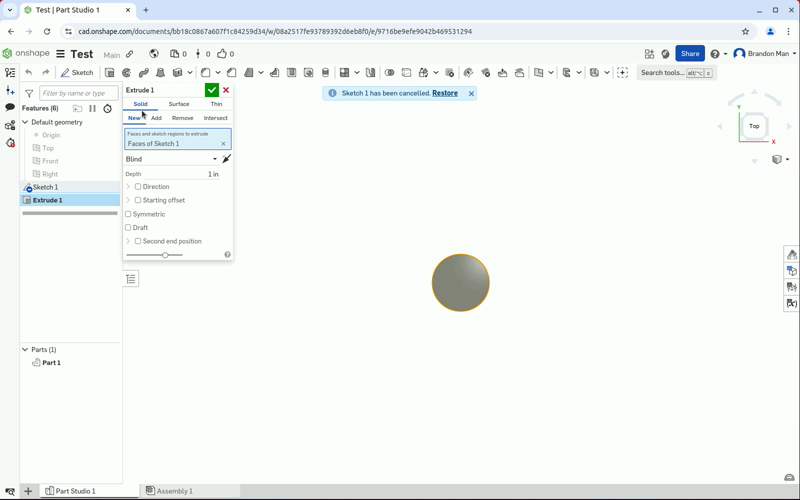
mouse_move(137, 120)
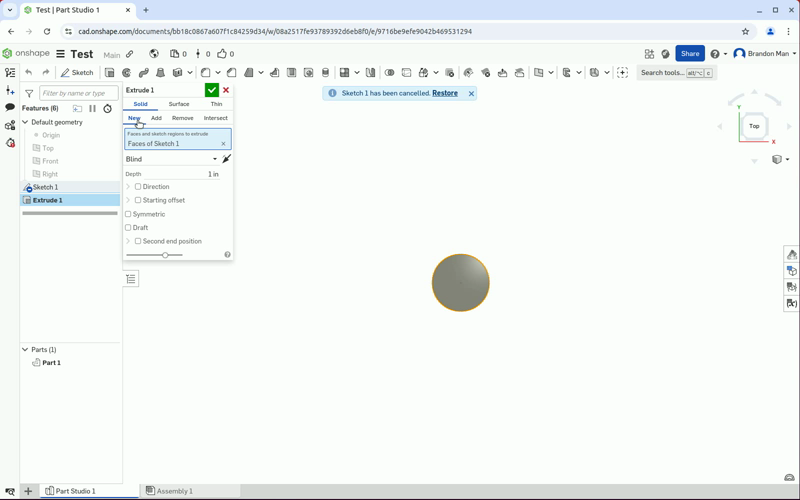
click(137, 120)
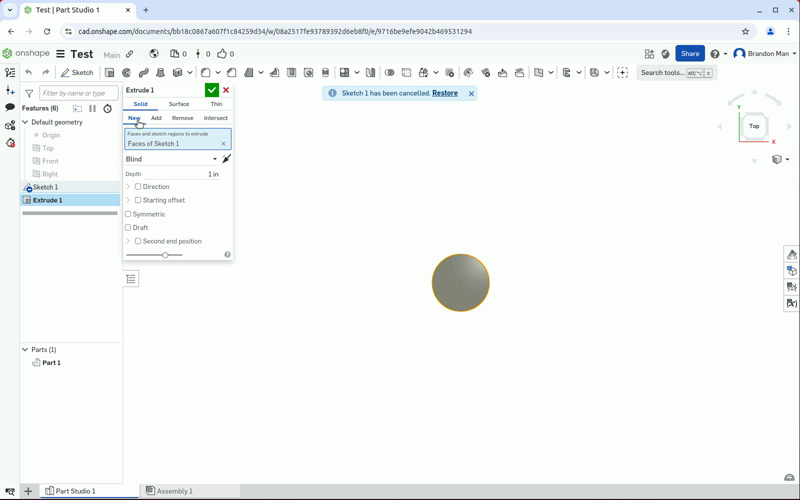
key(tab, 4)
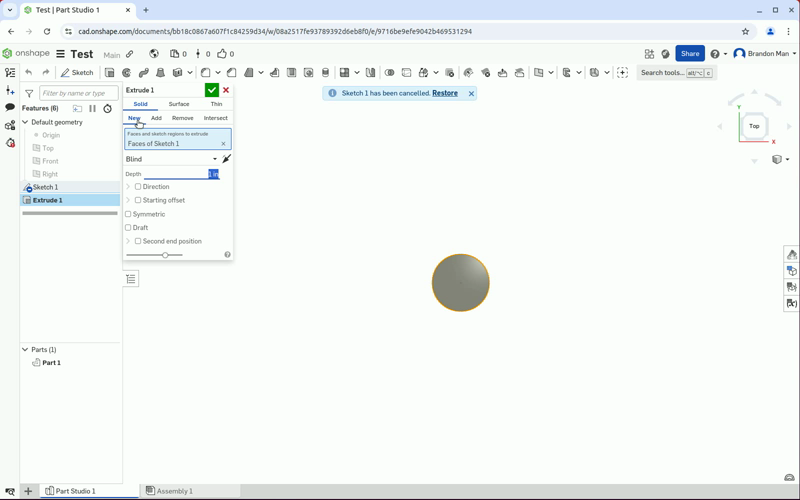
text(22.868)
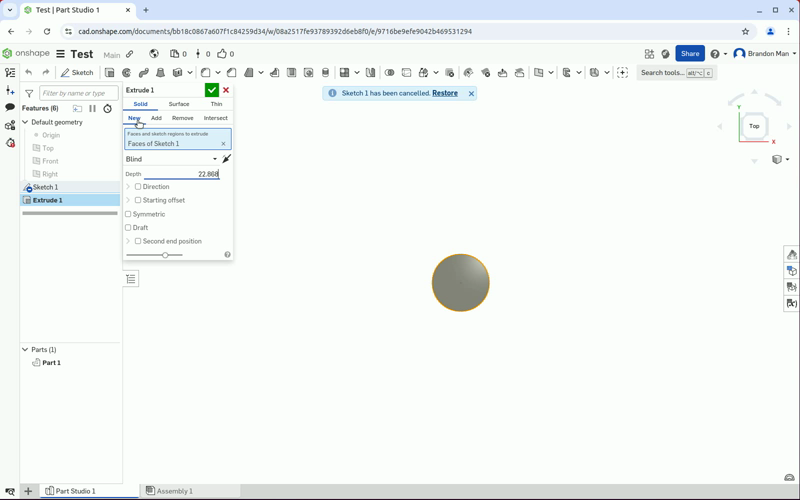
key(enter)
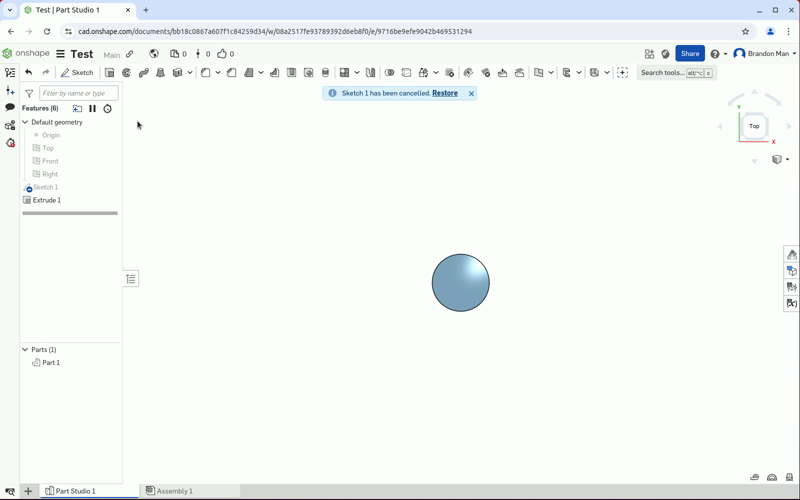
key(shift+h)
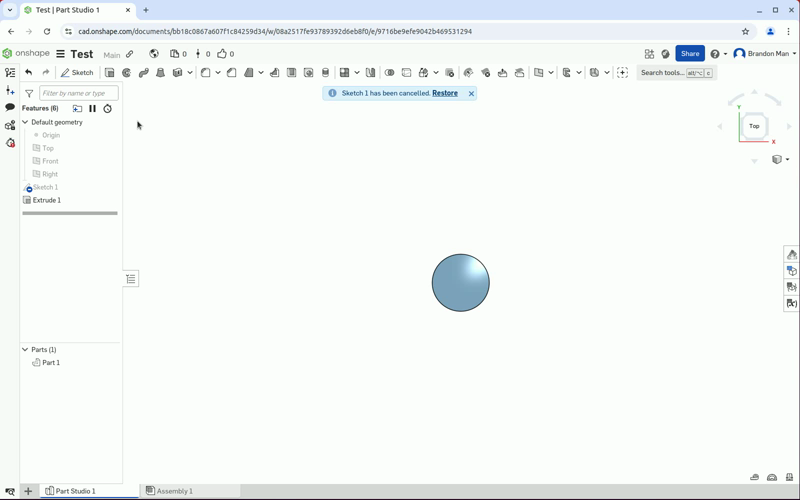
key(shift+h)
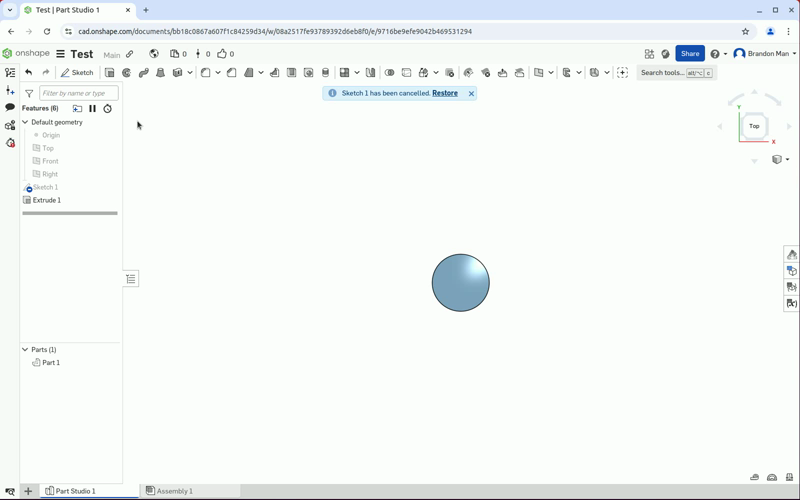
mouse_move(73, 189)
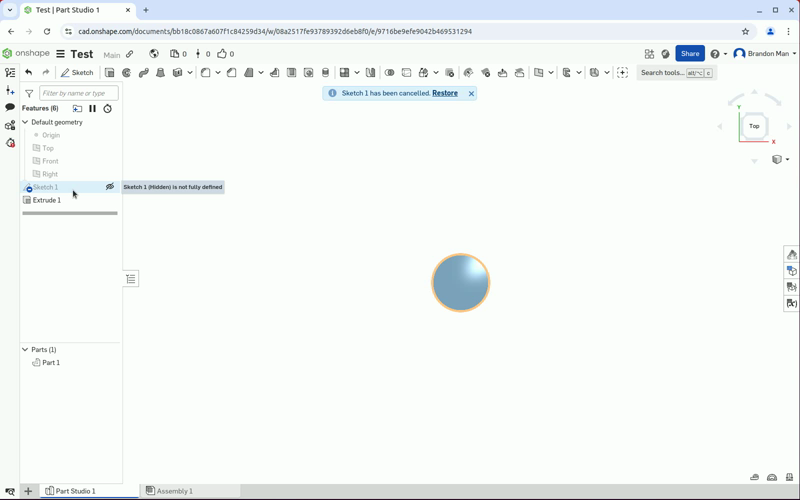
click(73, 189)
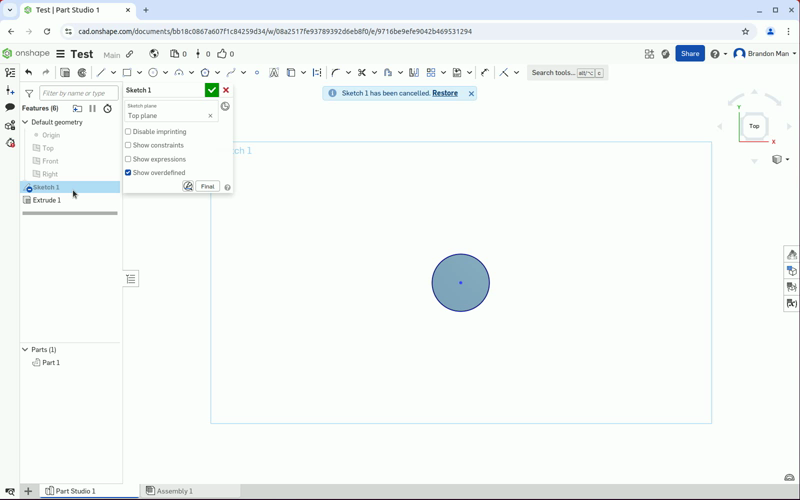
mouse_move(229, 92)
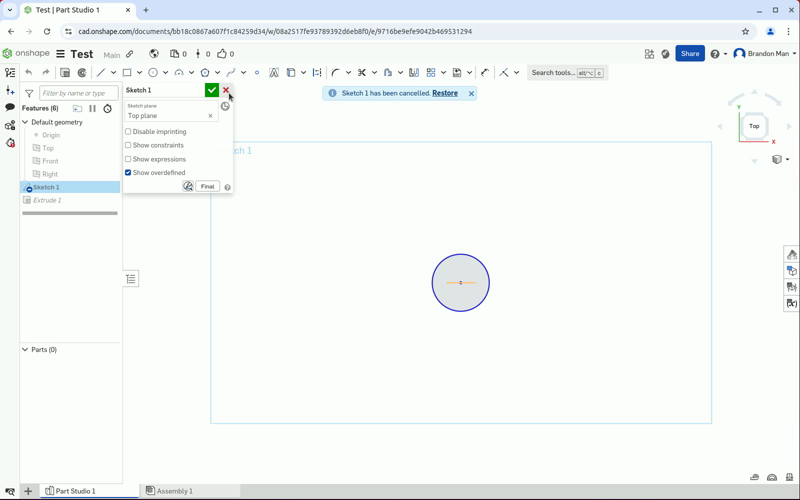
click(229, 92)
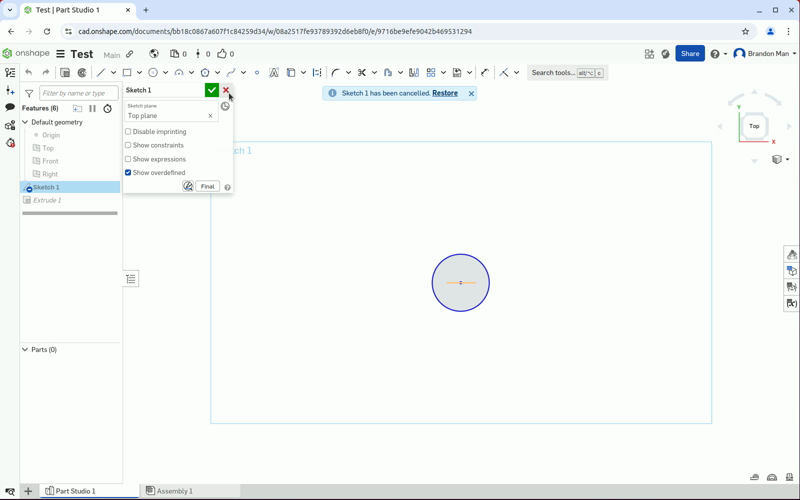
key(shift+s)
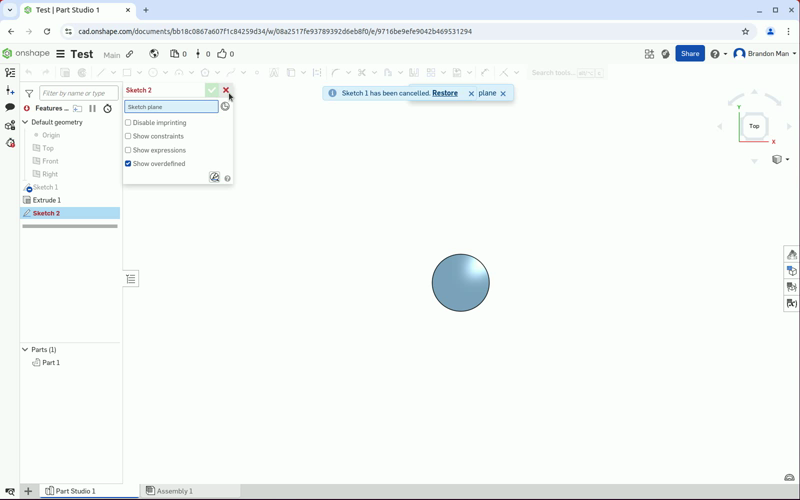
mouse_move(73, 150)
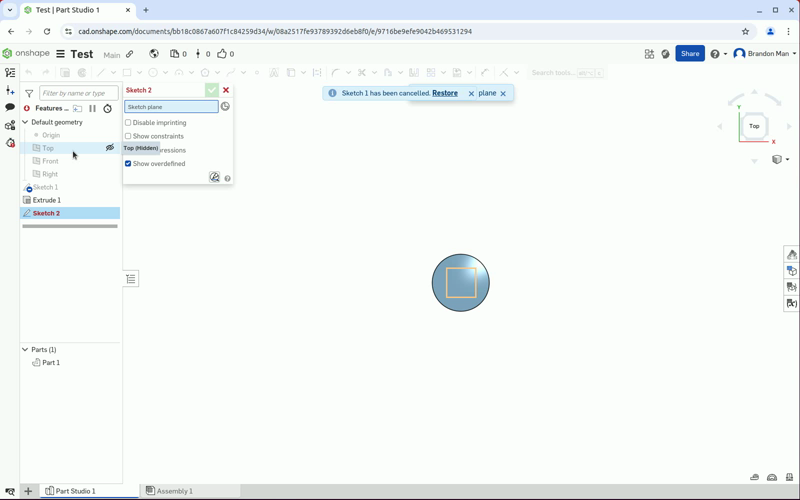
click(73, 150)
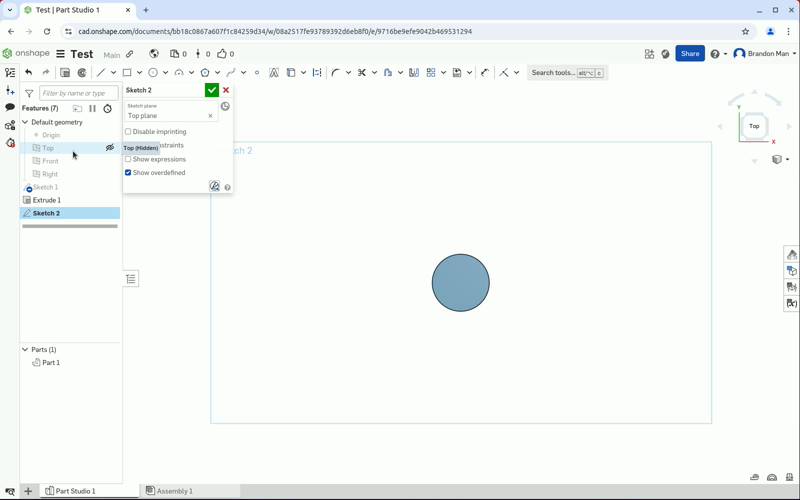
mouse_move(73, 352)
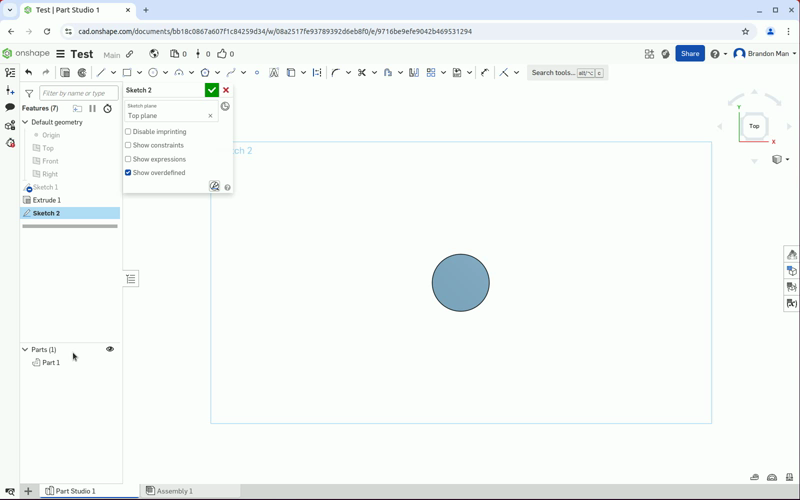
key(y)
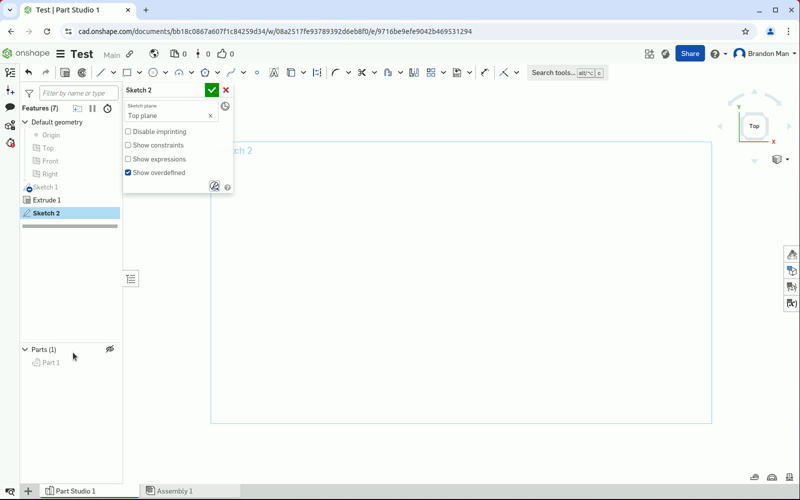
key(c)
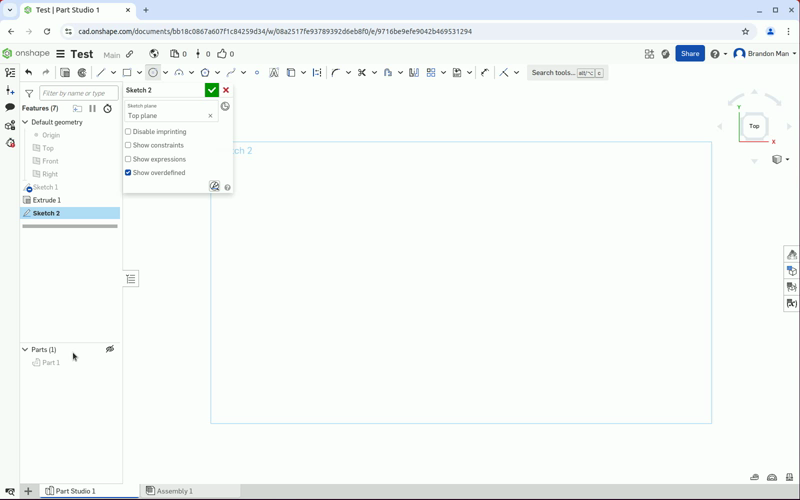
key_down(shift)
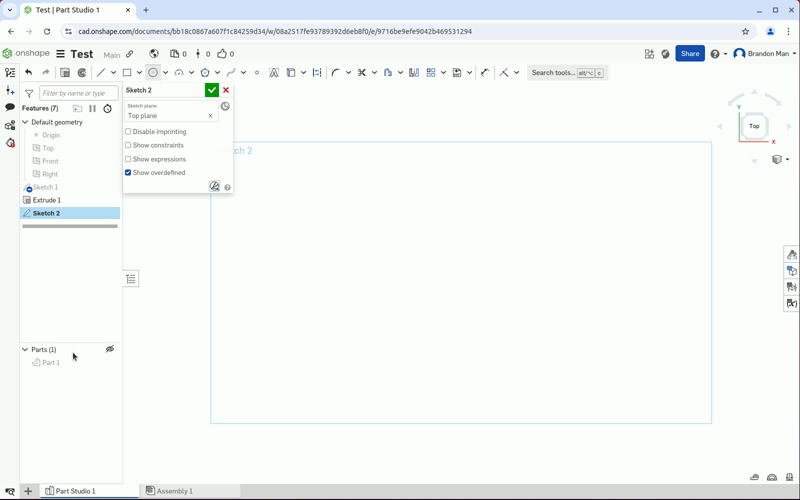
mouse_move(460, 282)
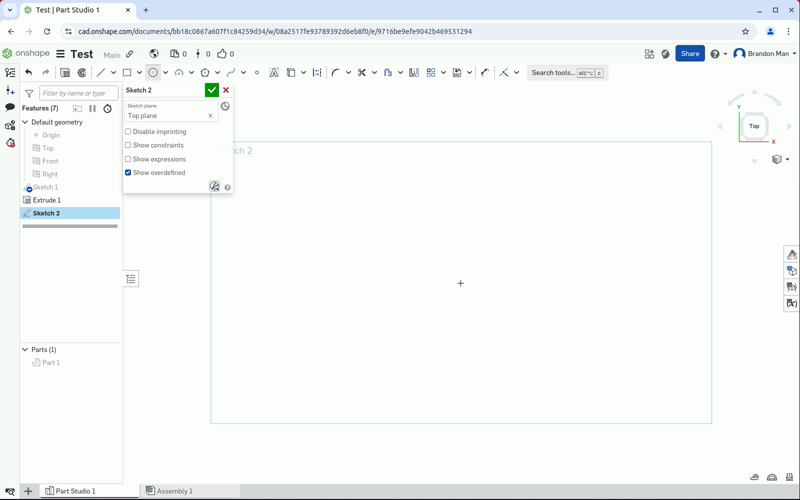
click(460, 282)
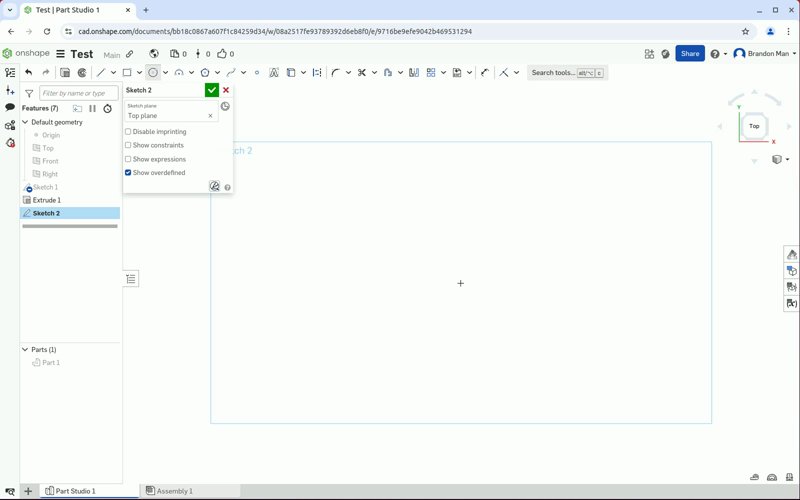
key_up(shift)
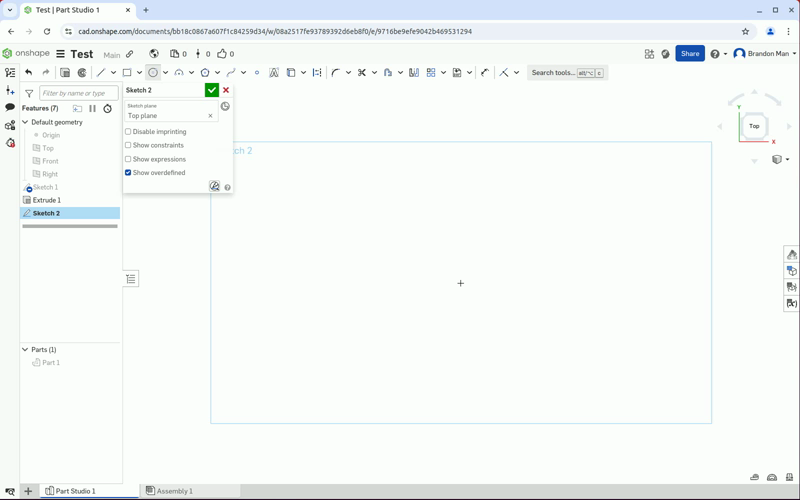
mouse_move(489, 282)
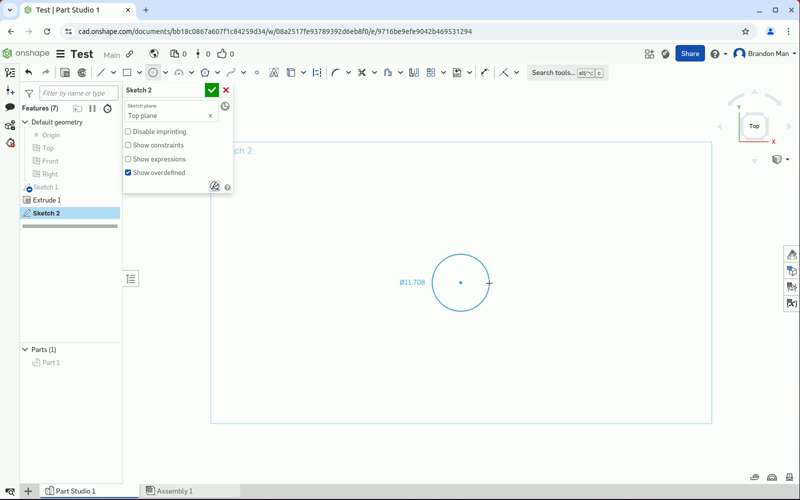
click(489, 282)
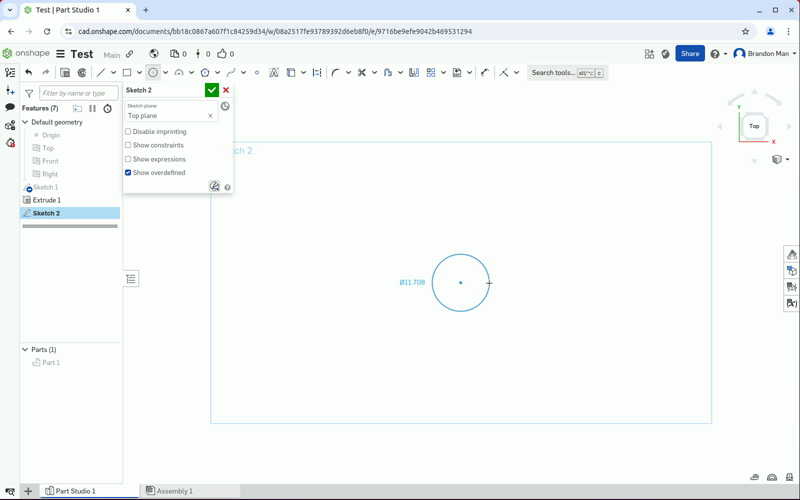
key(esc)
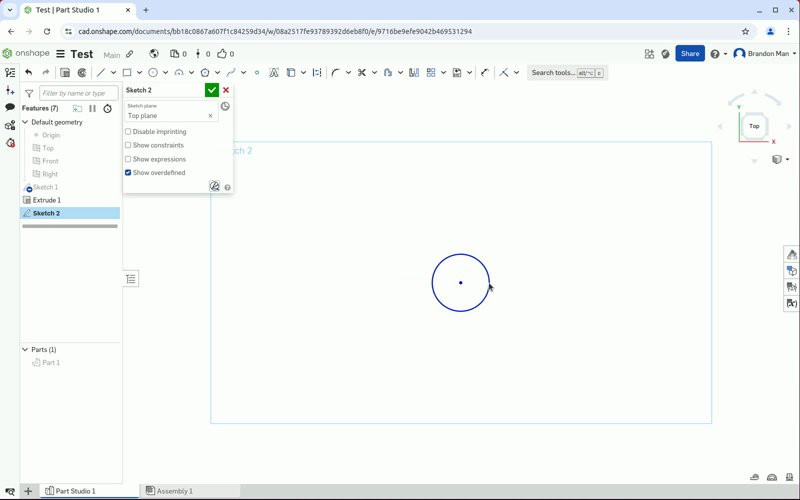
mouse_move(477, 272)
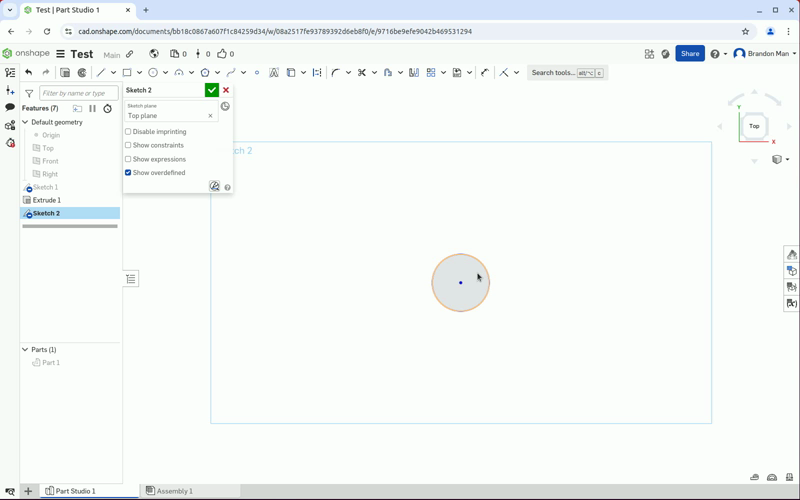
click(477, 272)
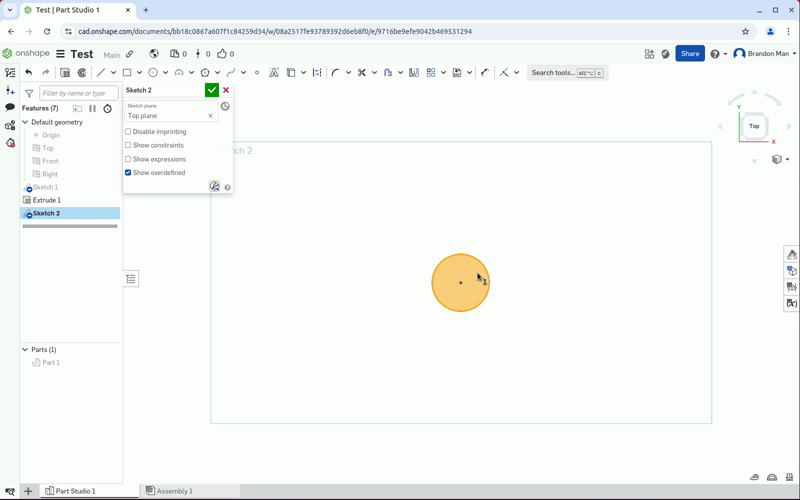
mouse_move(73, 352)
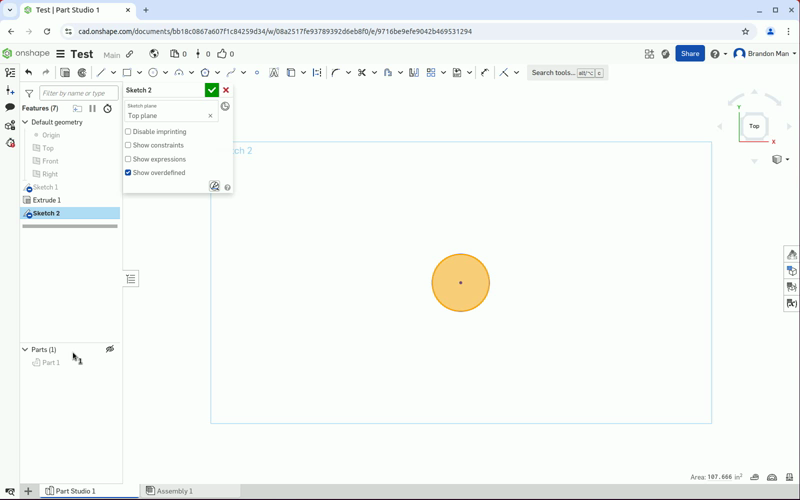
key(shift+y)
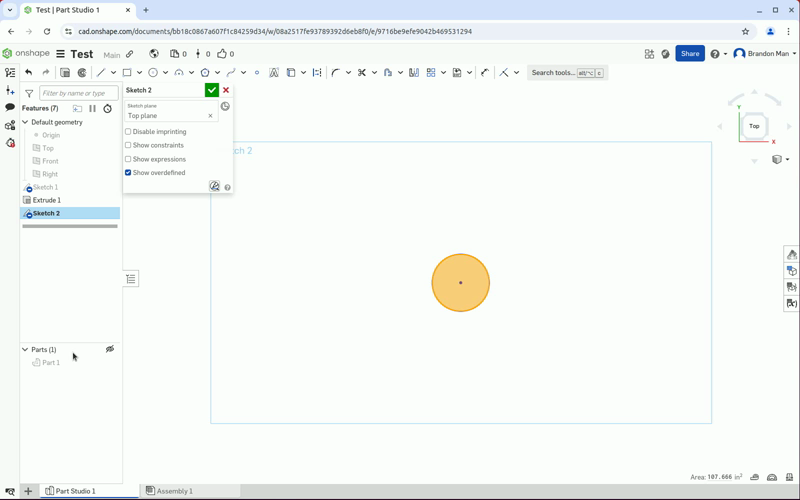
key(shift+e)
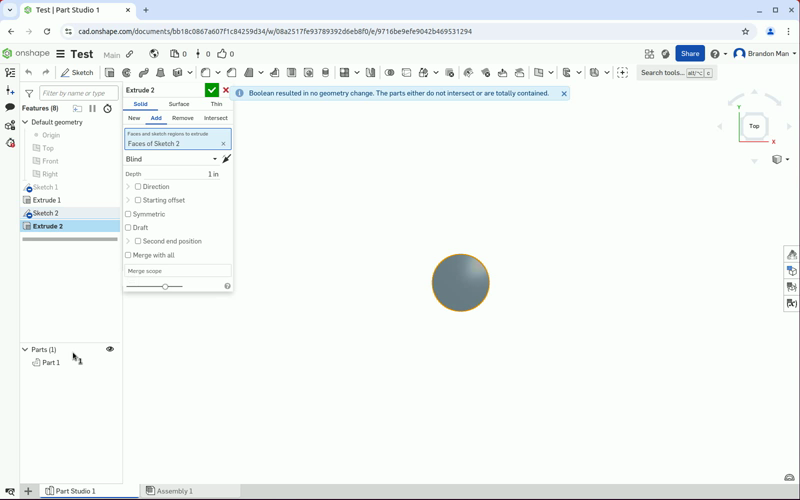
mouse_move(143, 106)
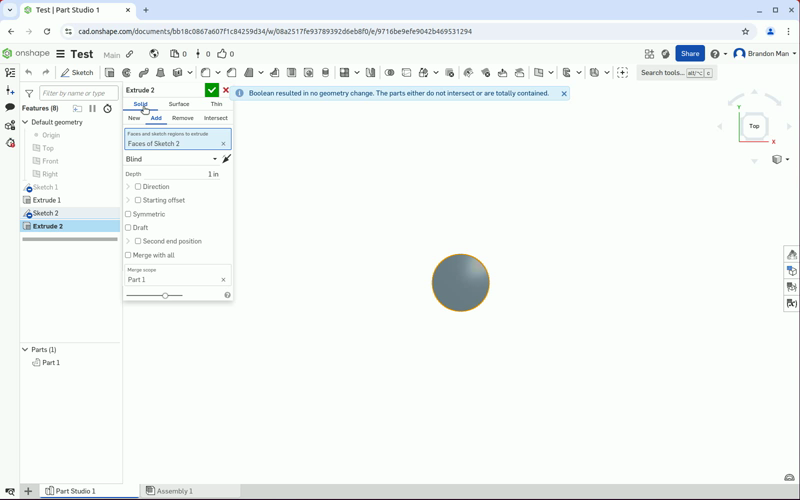
click(143, 106)
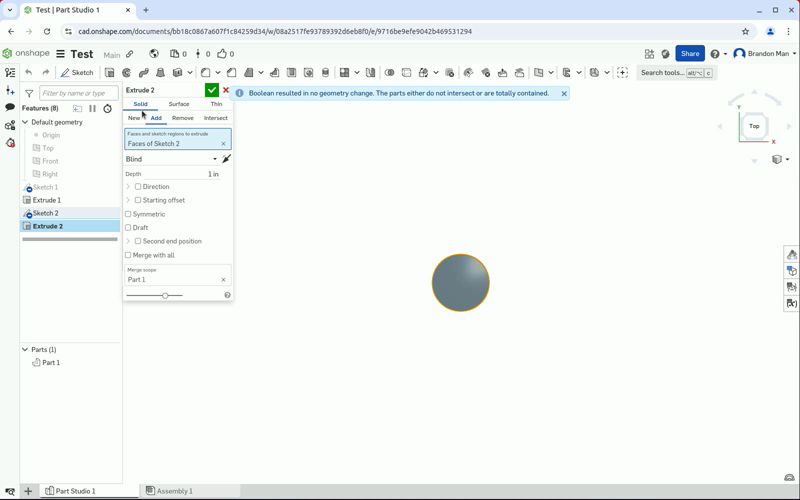
mouse_move(137, 120)
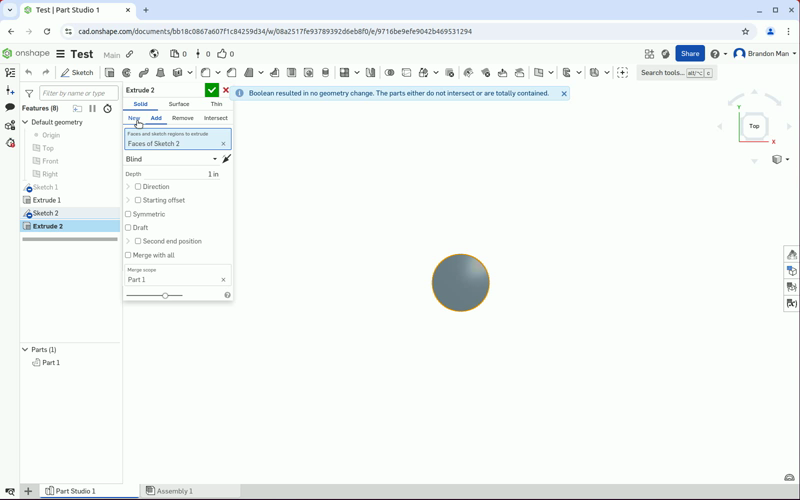
click(137, 120)
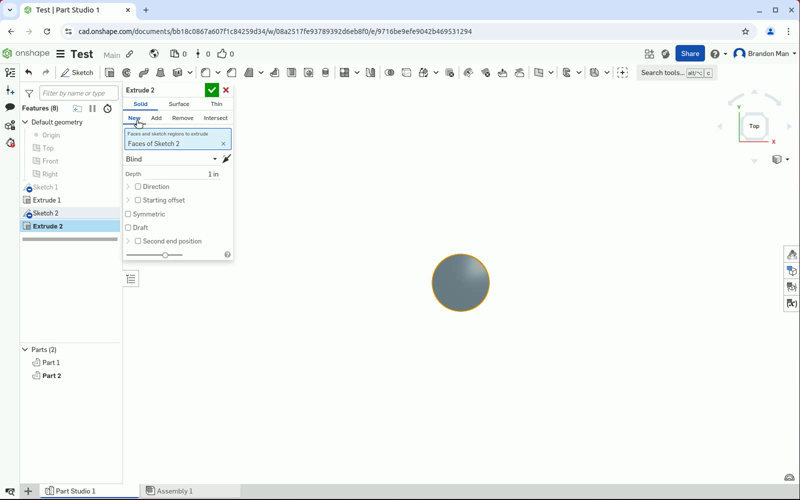
key(tab, 4)
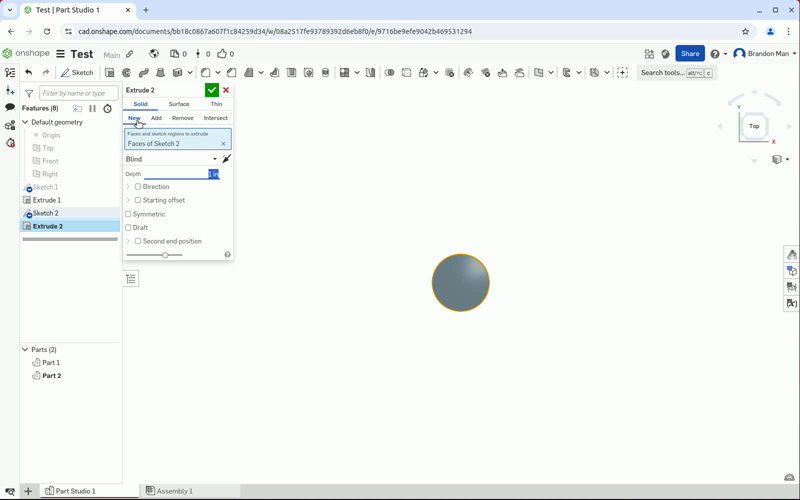
text(23.108)
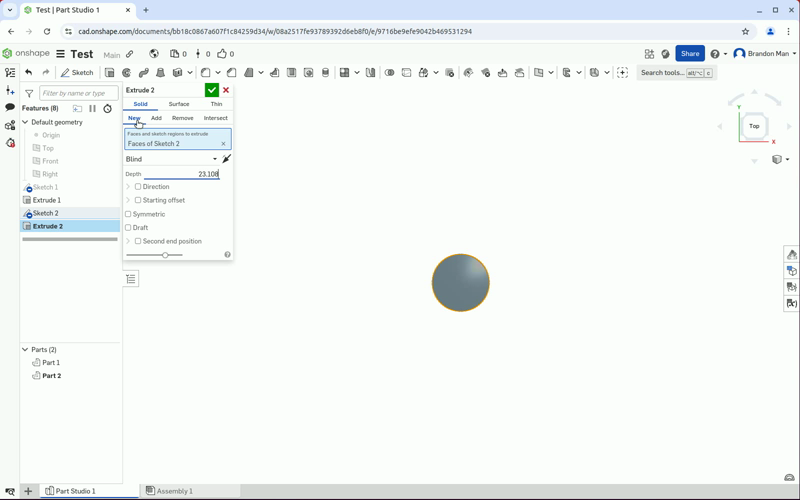
key(enter)
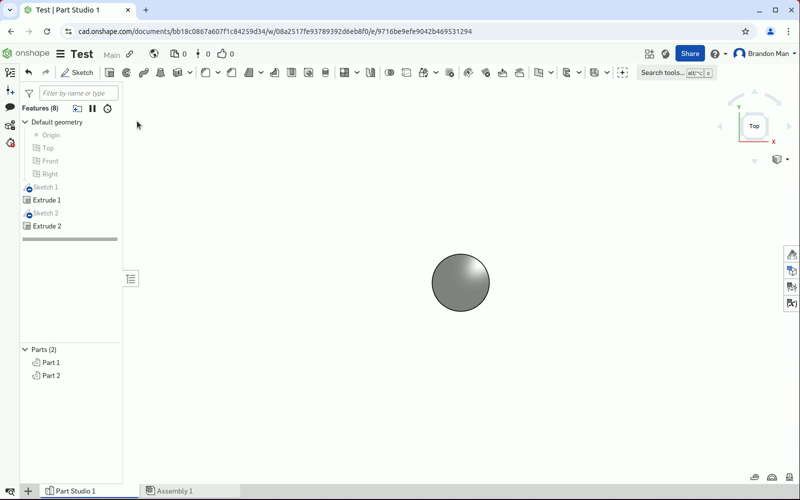
key(shift+h)
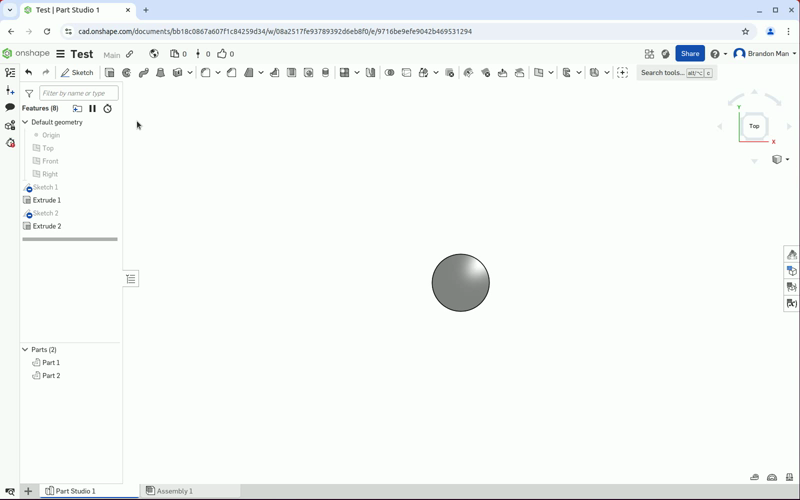
key(shift+h)
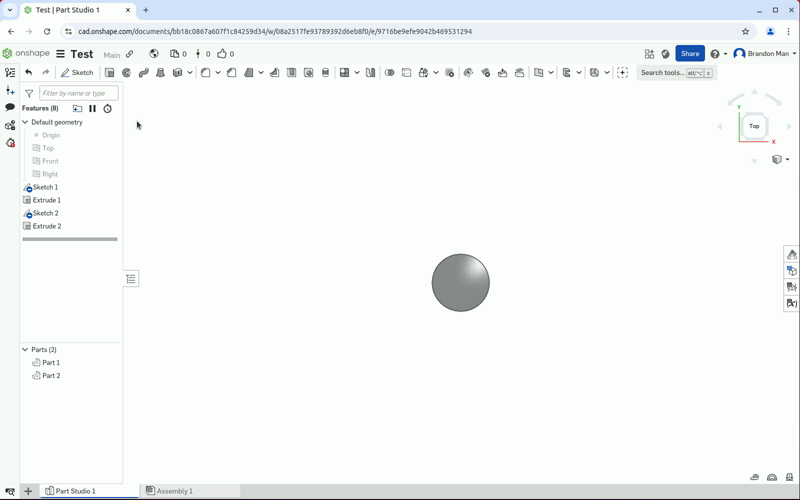
key(shift+7)
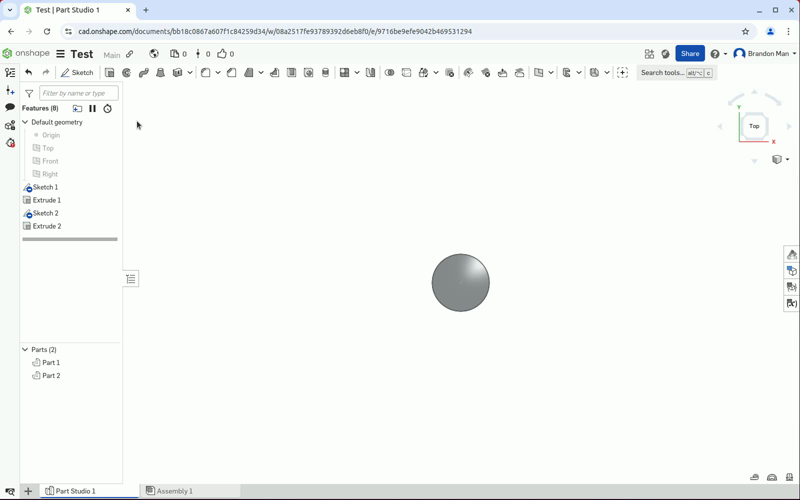
key(up, 3)
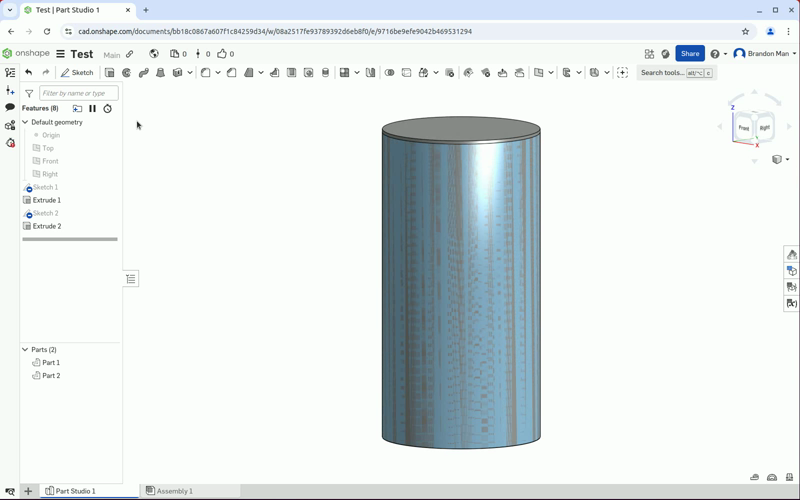
key(left, 3)
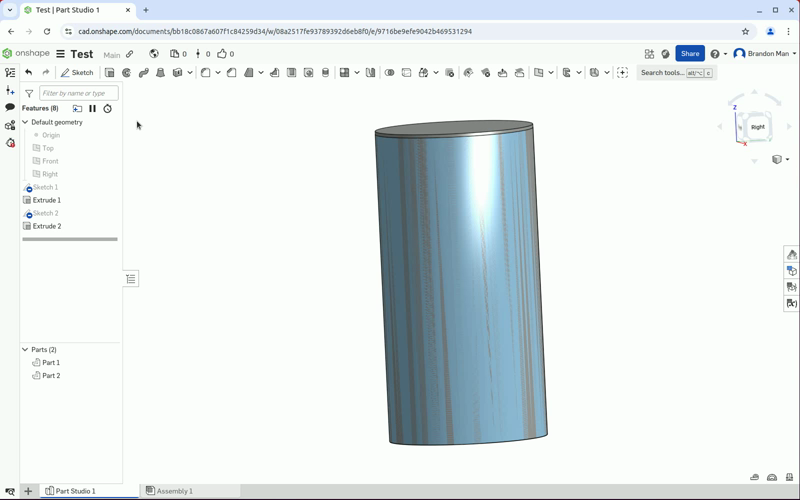
key(right, 3)
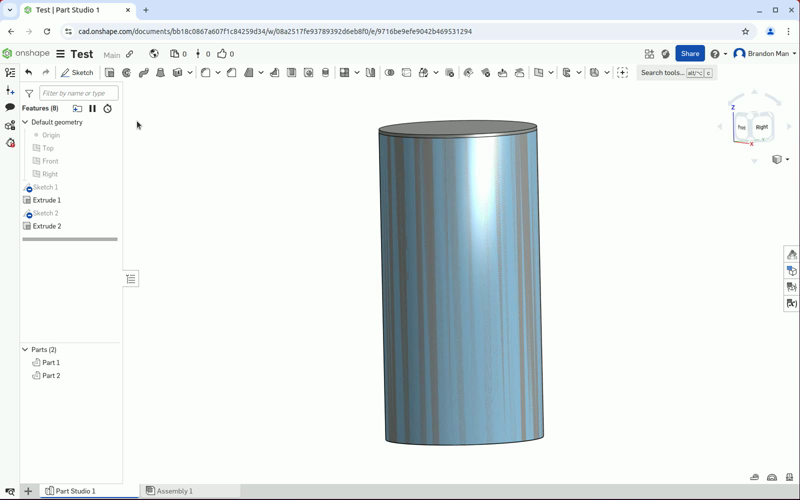
key(down, 3)
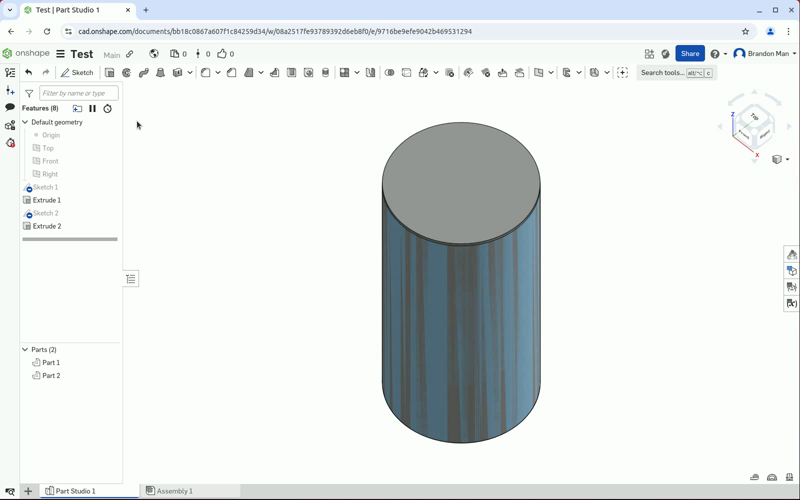
mouse_move(73, 189)
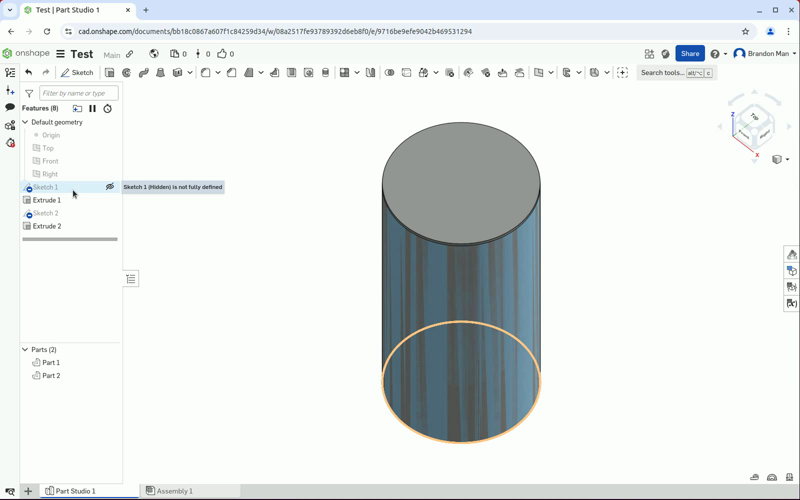
click(73, 189)